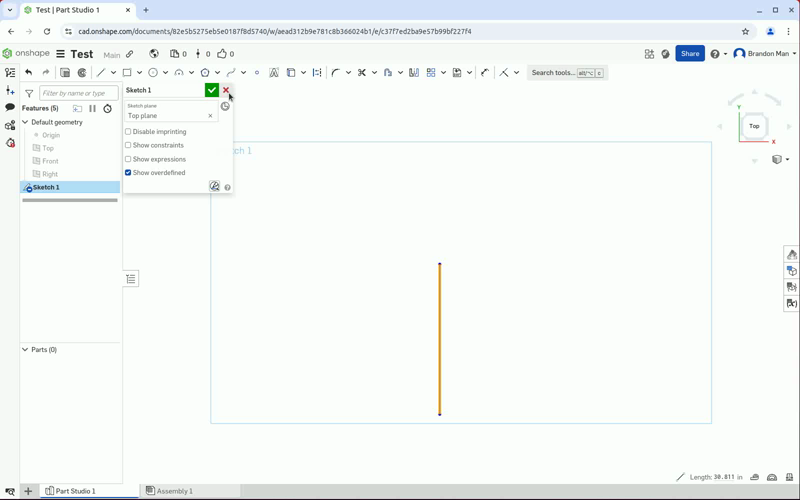
key(shift+h)
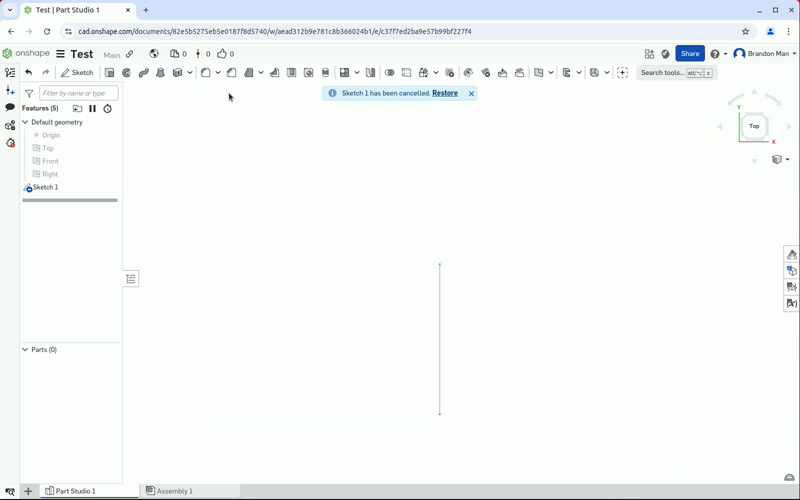
key(shift+s)
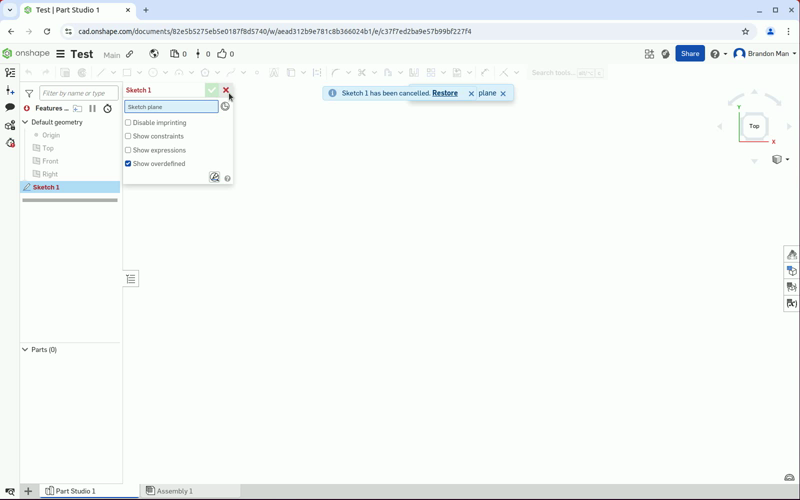
mouse_move(73, 150)
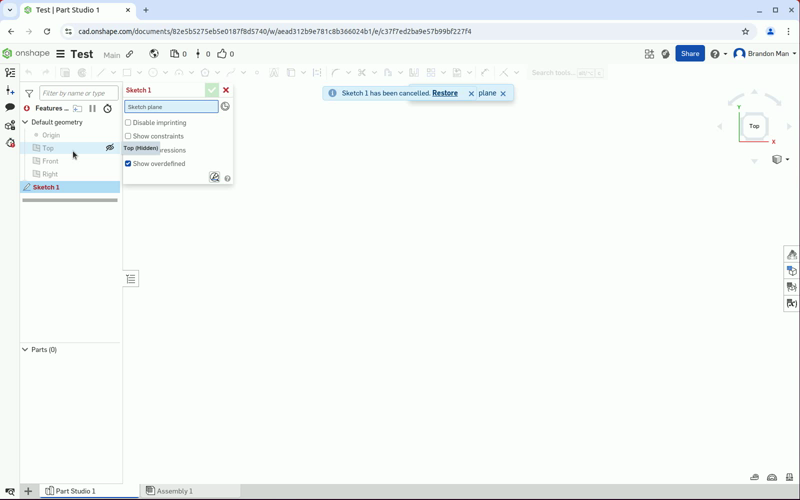
click(73, 150)
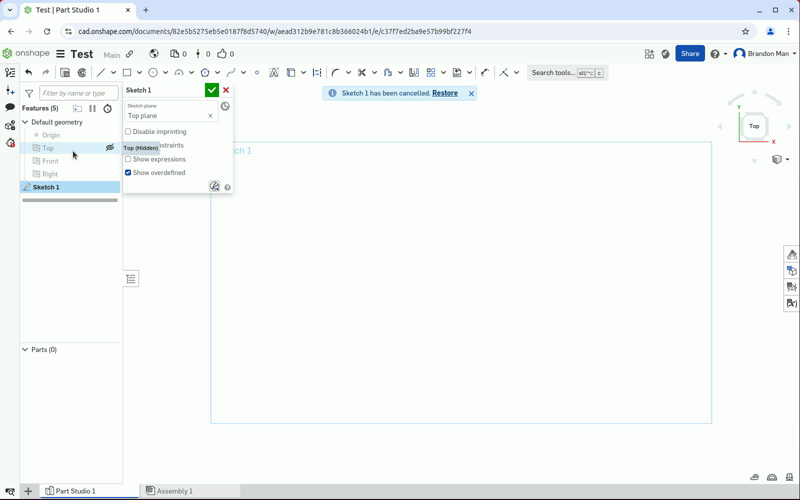
mouse_move(73, 352)
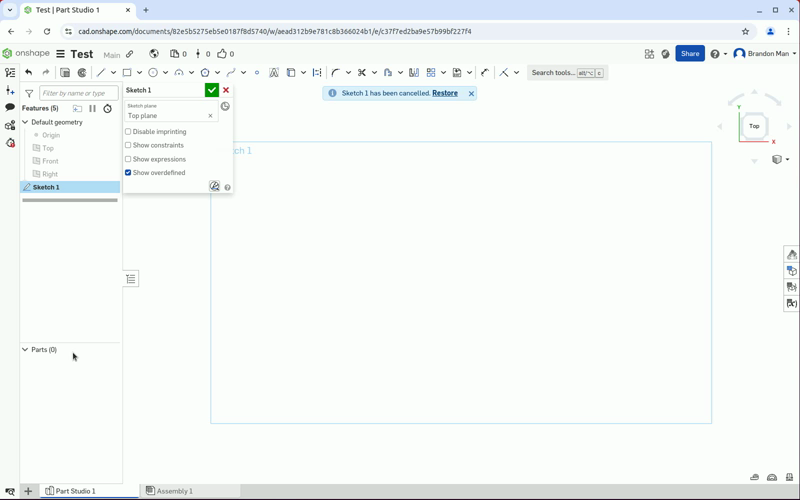
key(y)
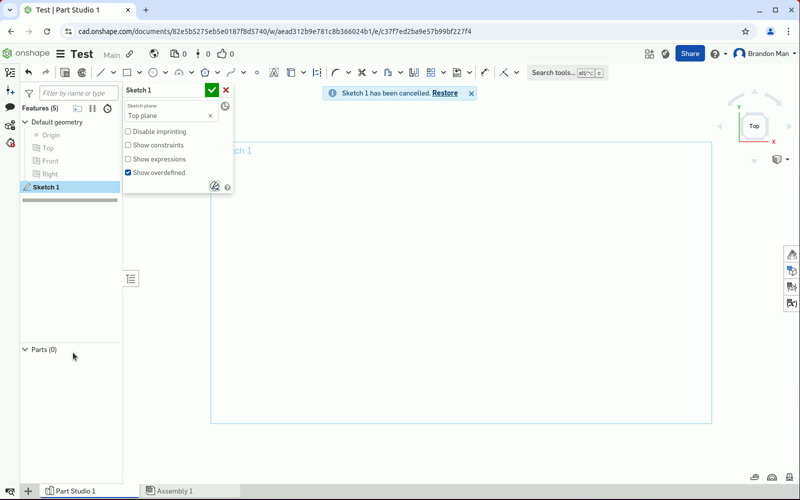
key(c)
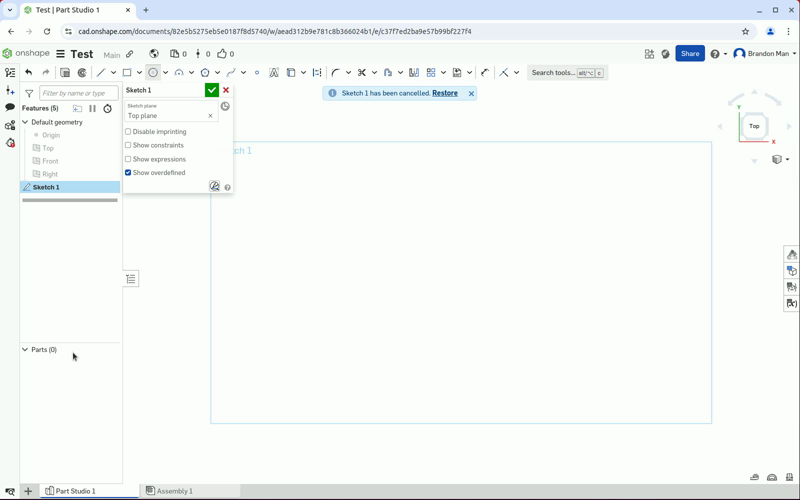
key_down(shift)
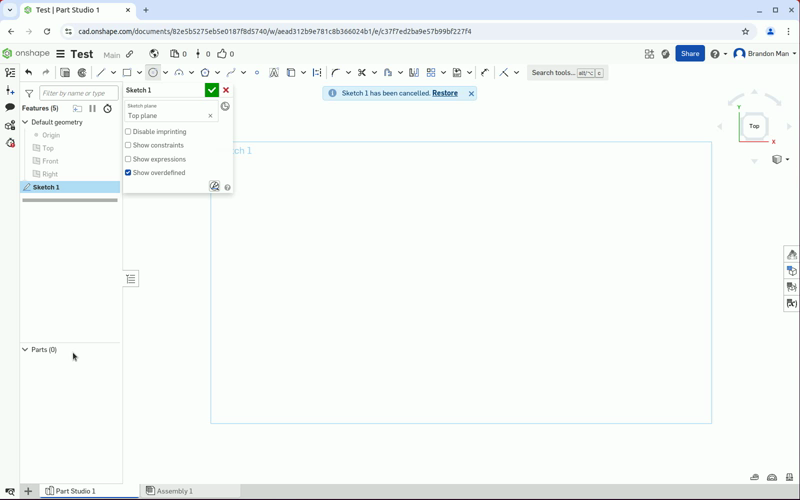
mouse_move(461, 282)
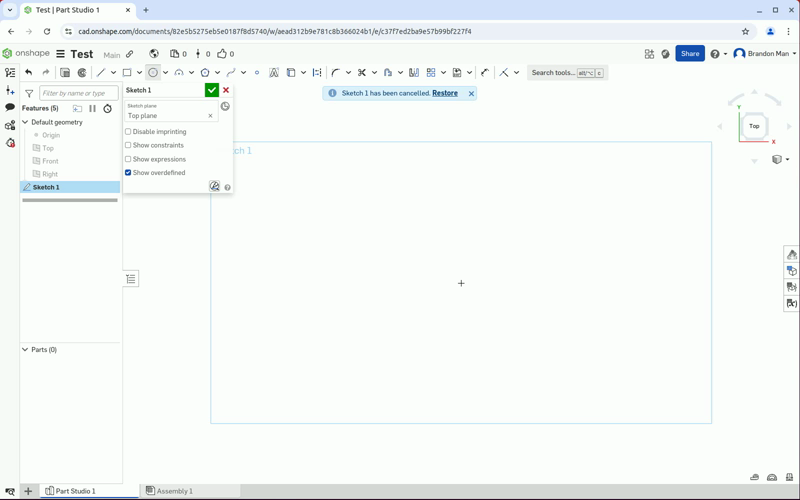
click(461, 282)
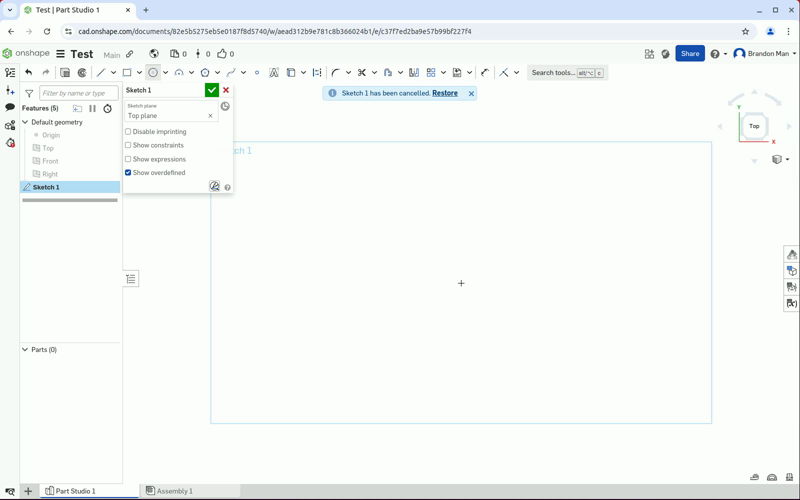
key_up(shift)
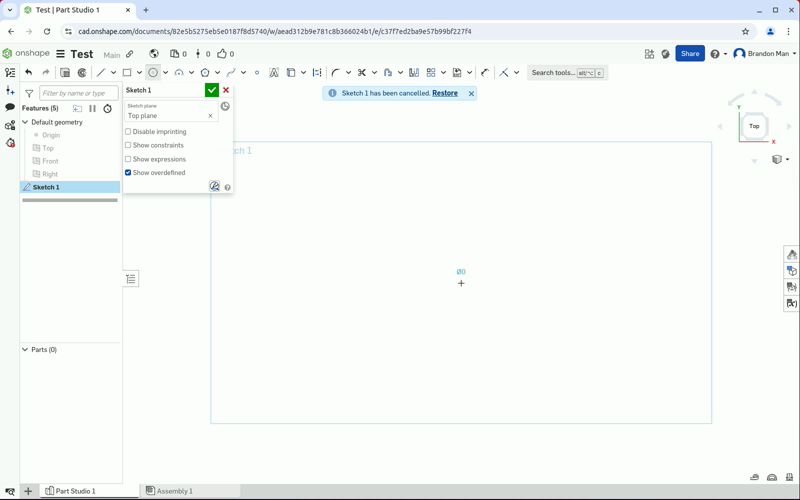
mouse_move(490, 282)
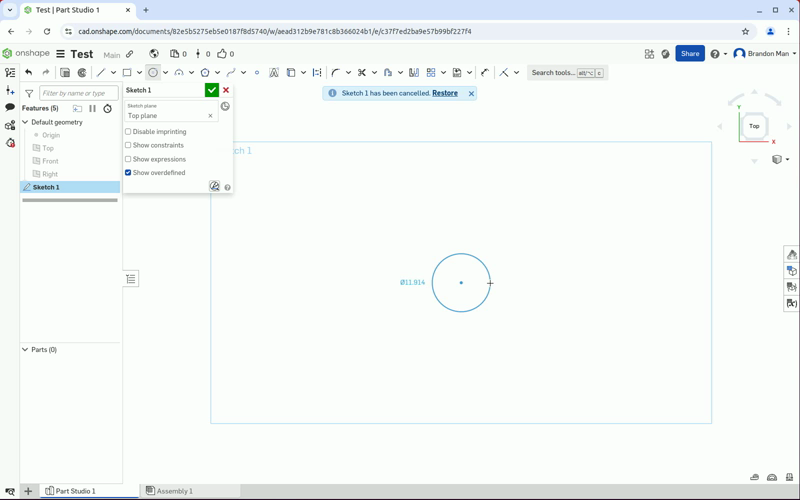
click(490, 282)
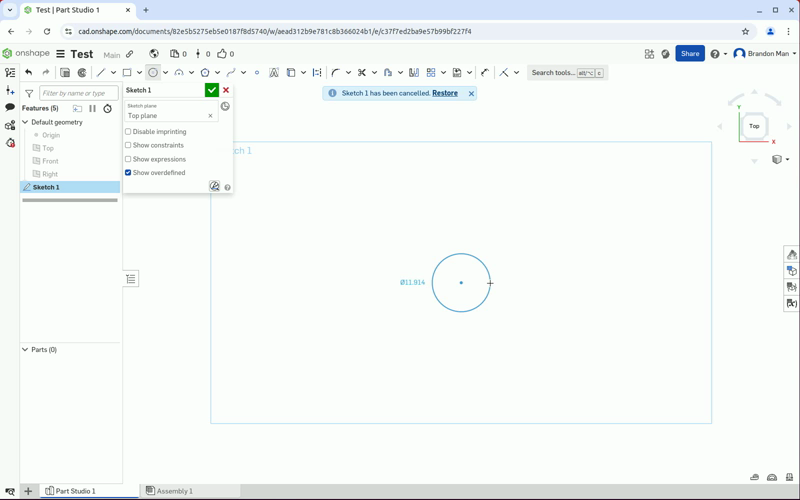
key(esc)
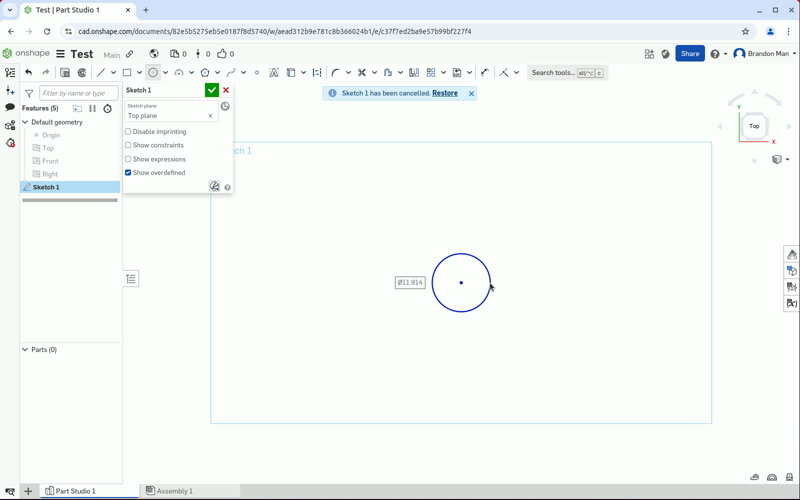
mouse_move(471, 301)
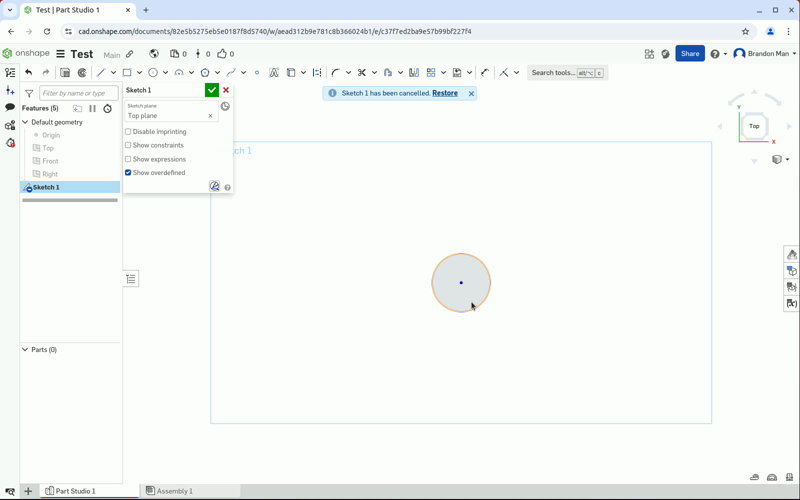
click(471, 301)
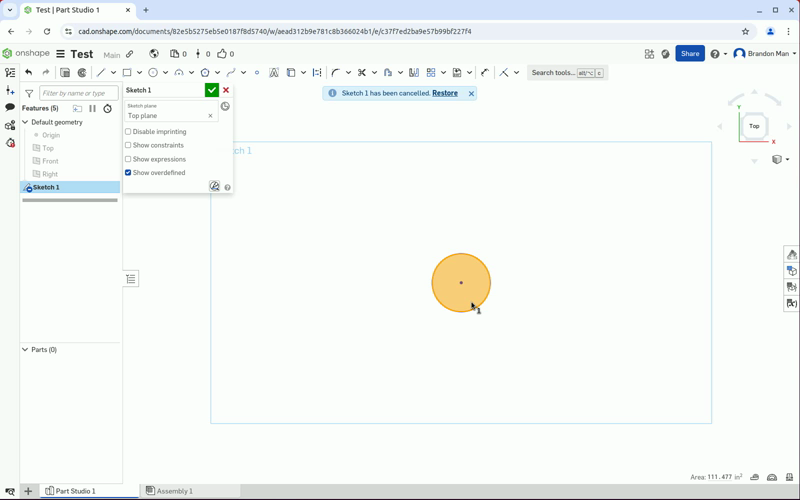
mouse_move(73, 352)
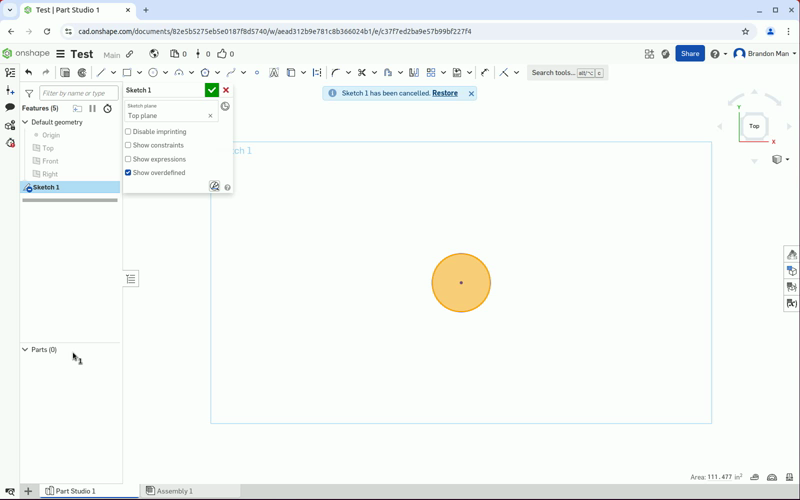
key(shift+y)
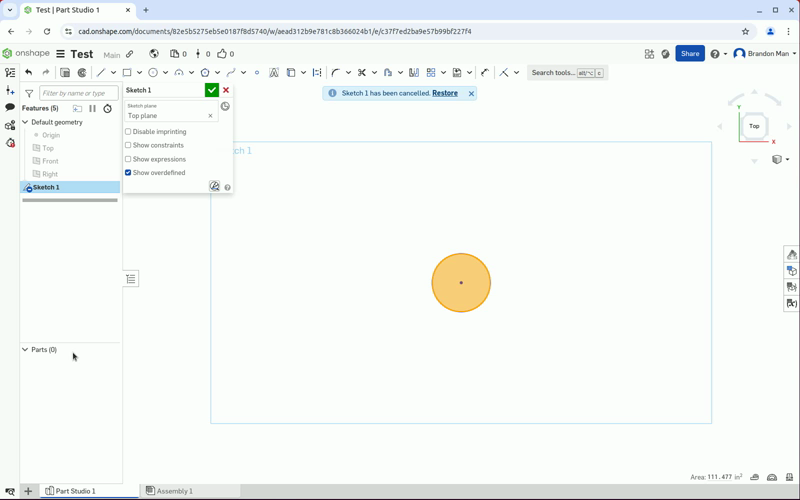
key(shift+e)
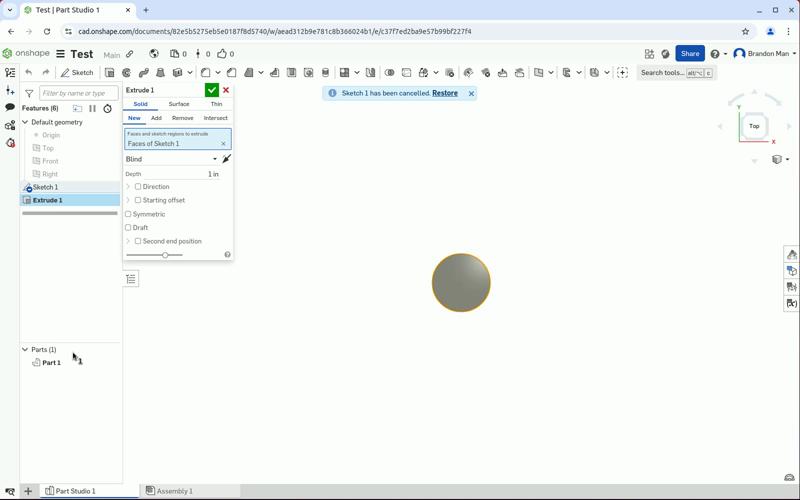
mouse_move(143, 106)
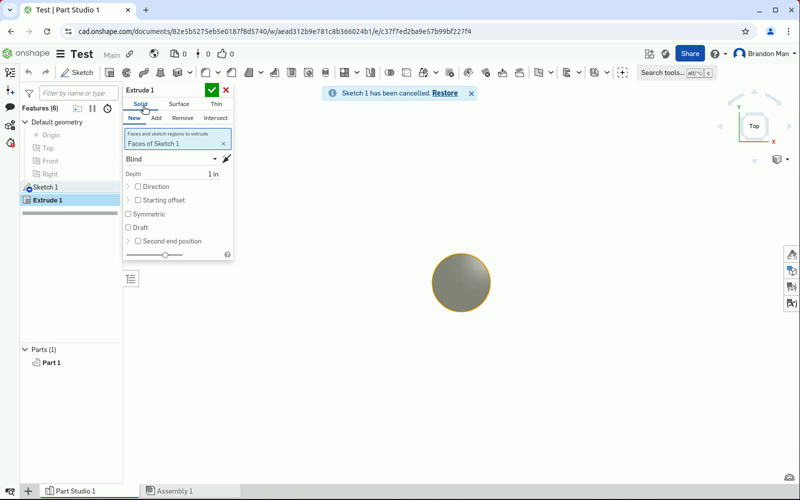
click(143, 106)
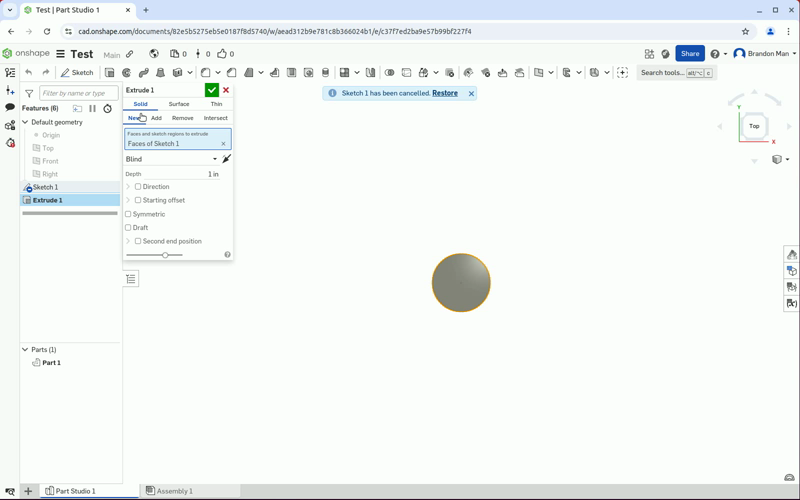
mouse_move(137, 120)
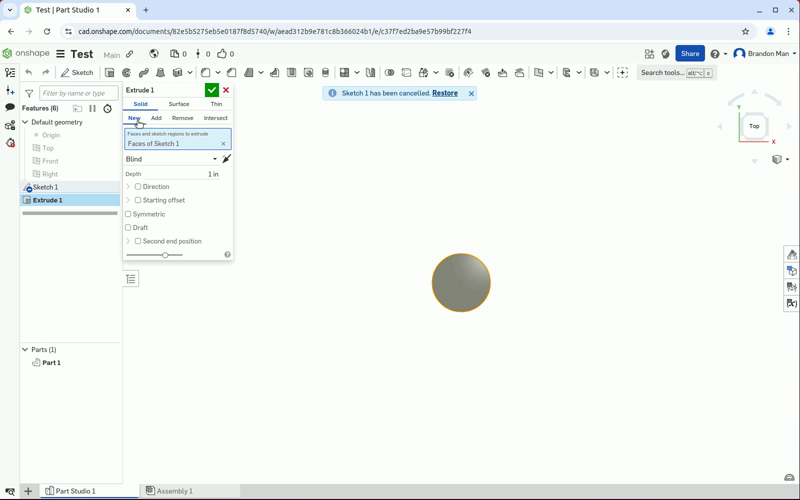
click(137, 120)
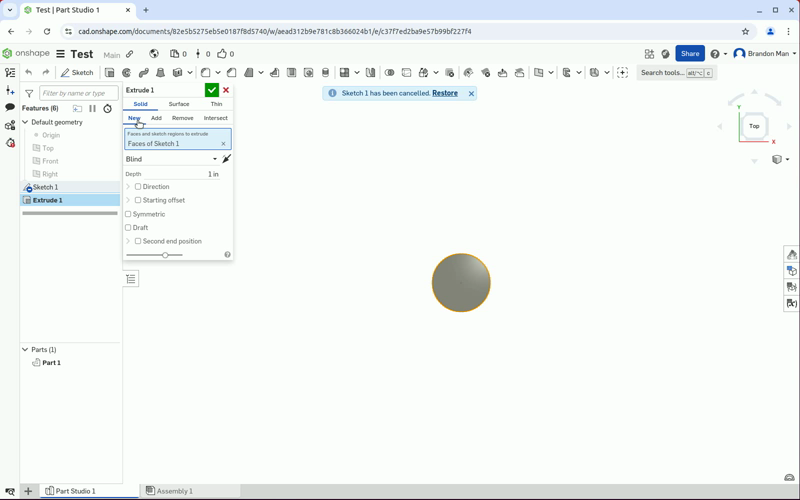
key(tab, 4)
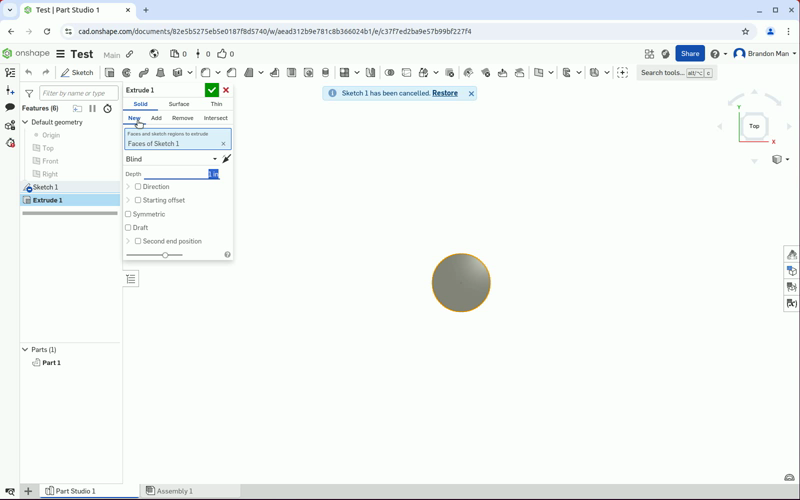
text(23.108)
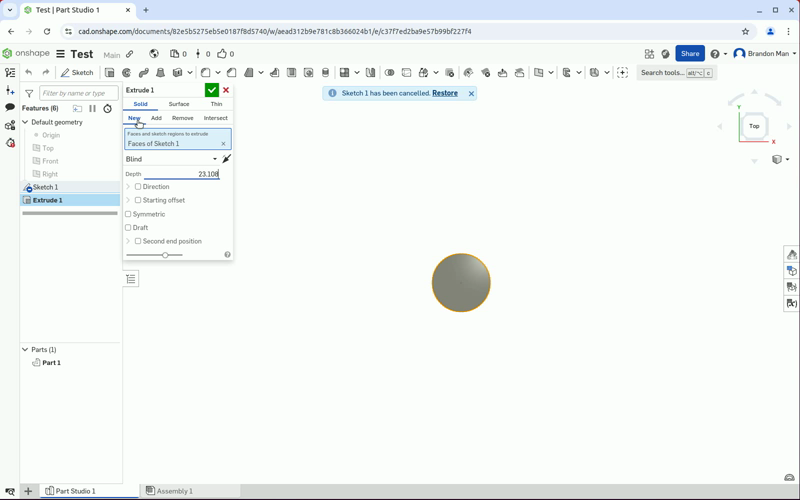
key(enter)
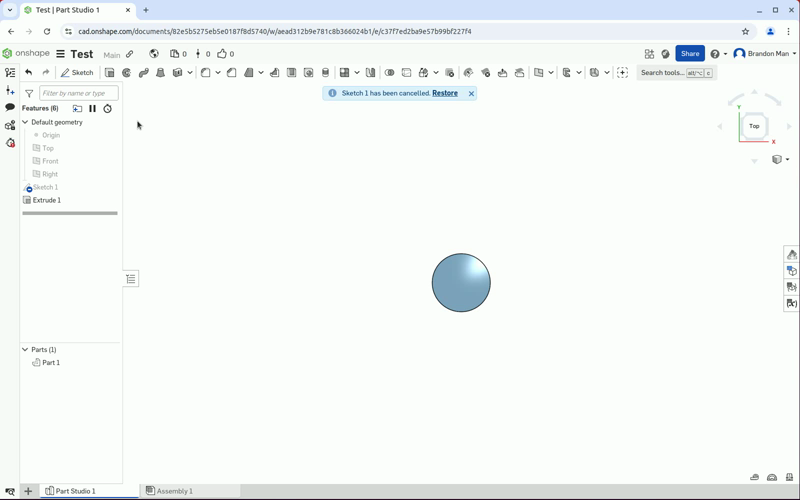
key(shift+h)
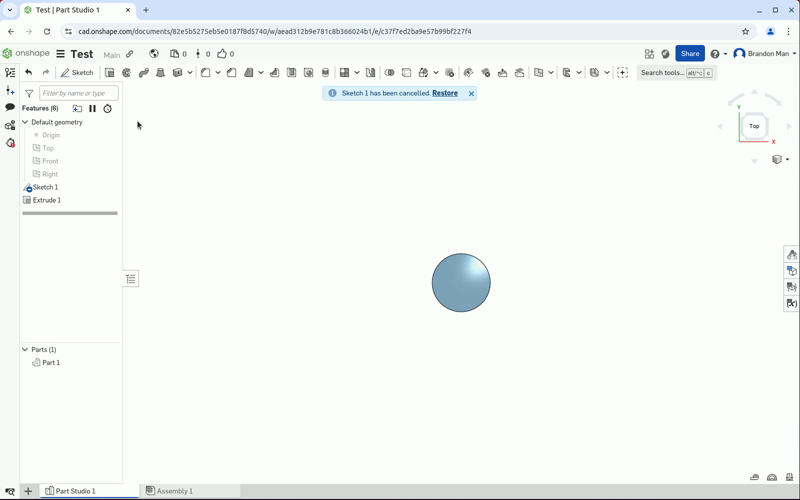
key(shift+h)
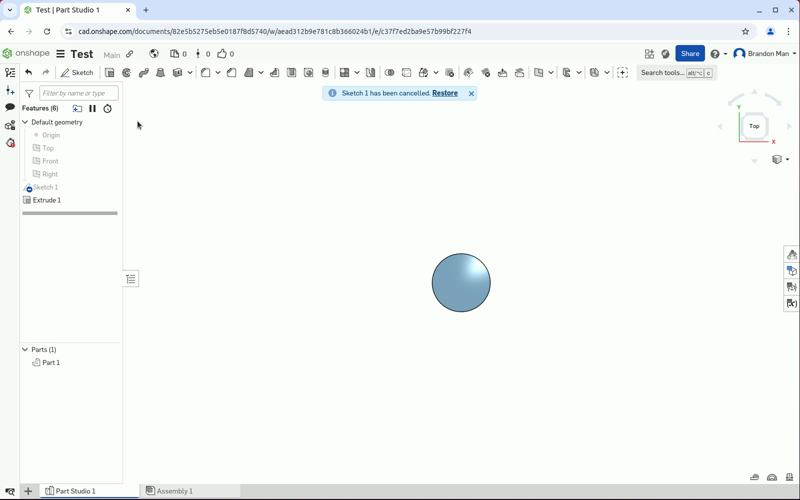
mouse_move(73, 189)
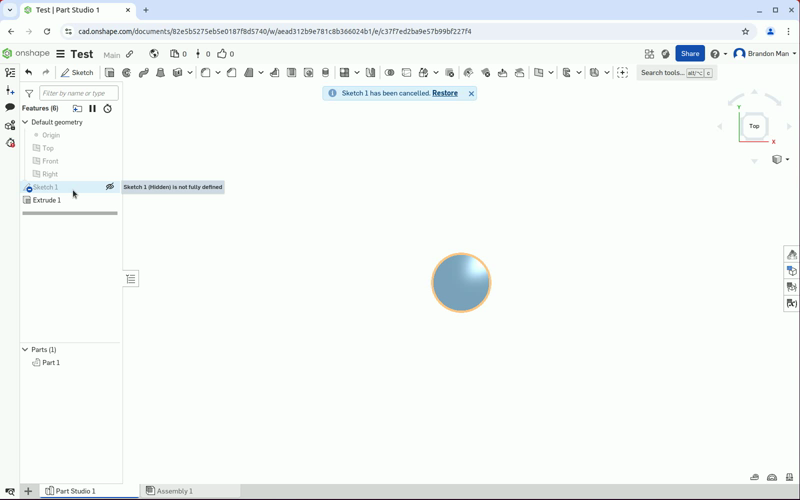
click(73, 189)
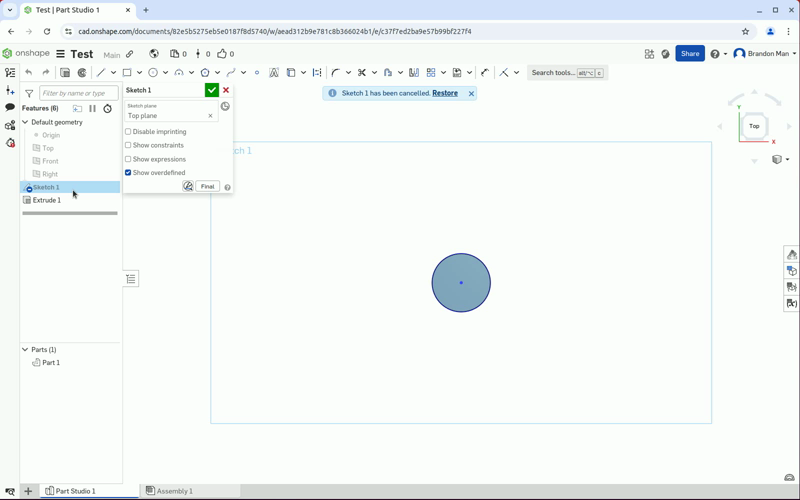
mouse_move(229, 92)
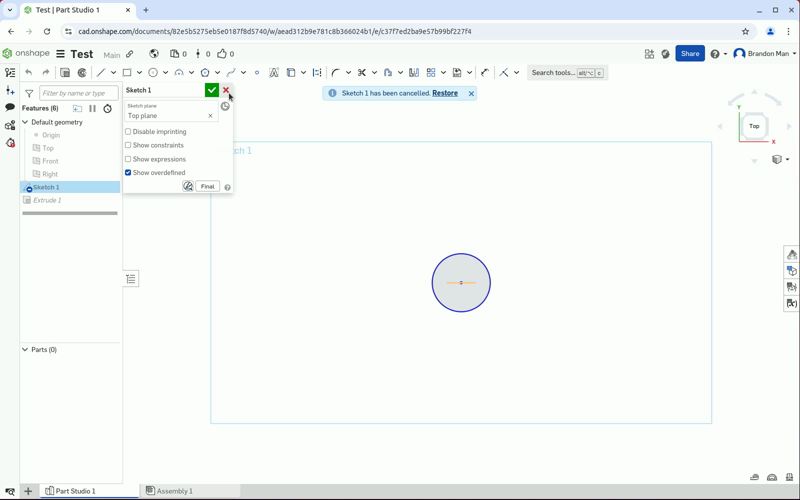
click(229, 92)
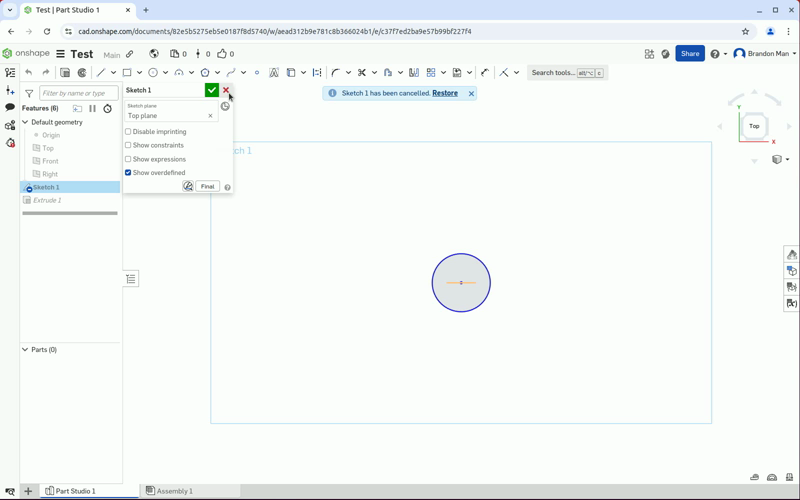
key(shift+s)
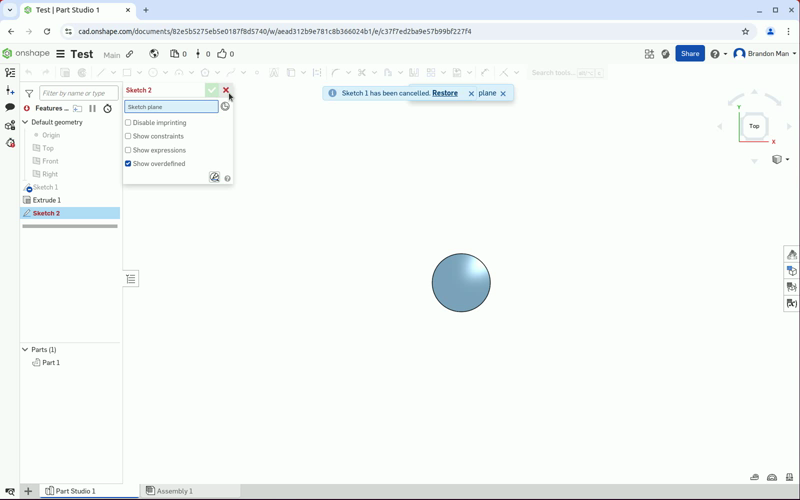
mouse_move(73, 150)
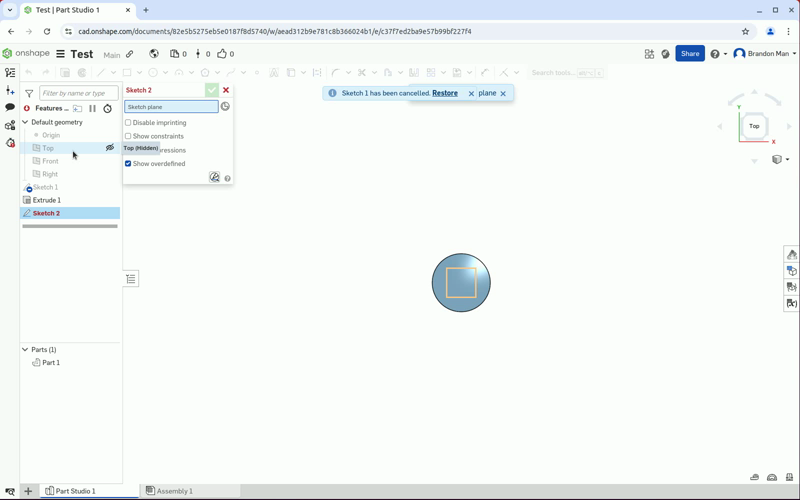
click(73, 150)
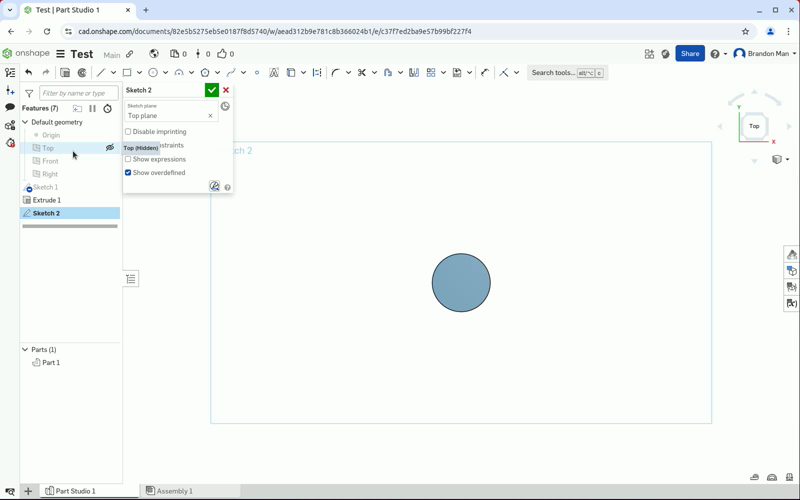
mouse_move(73, 352)
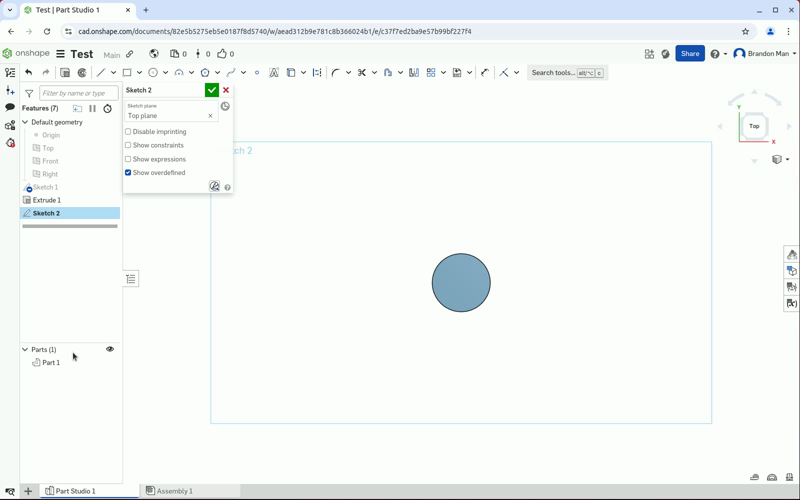
key(y)
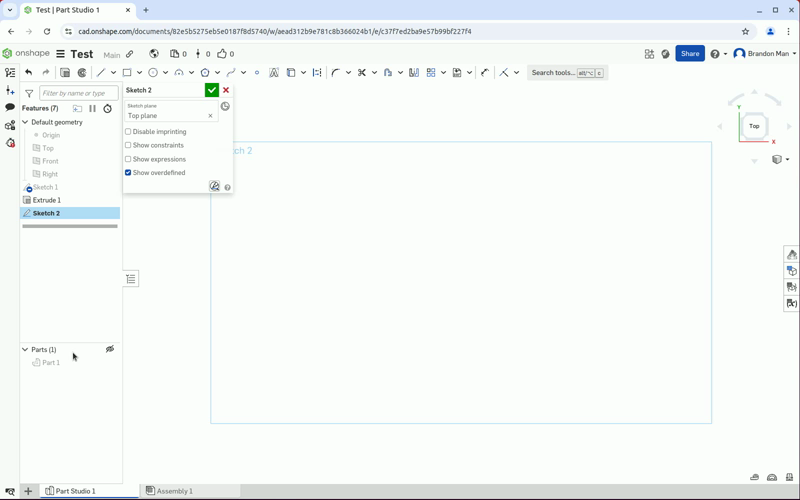
key(c)
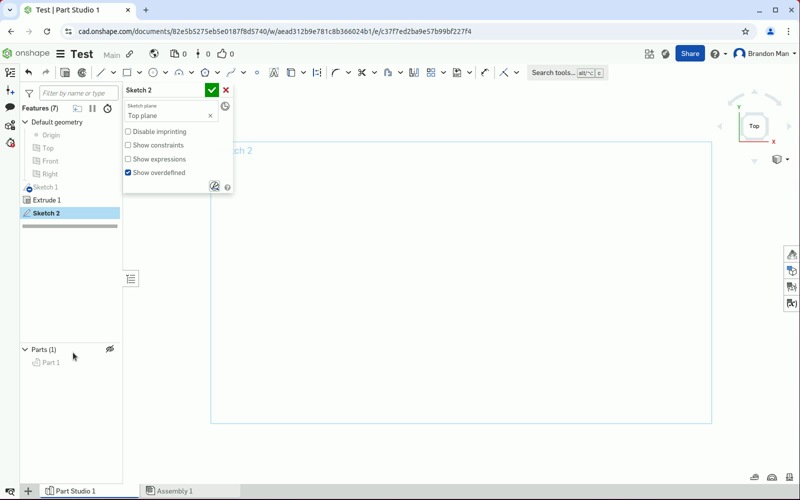
key_down(shift)
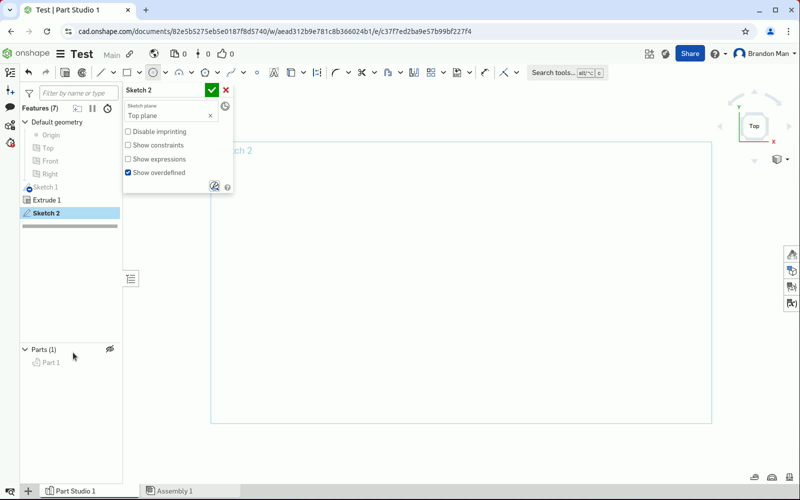
mouse_move(460, 282)
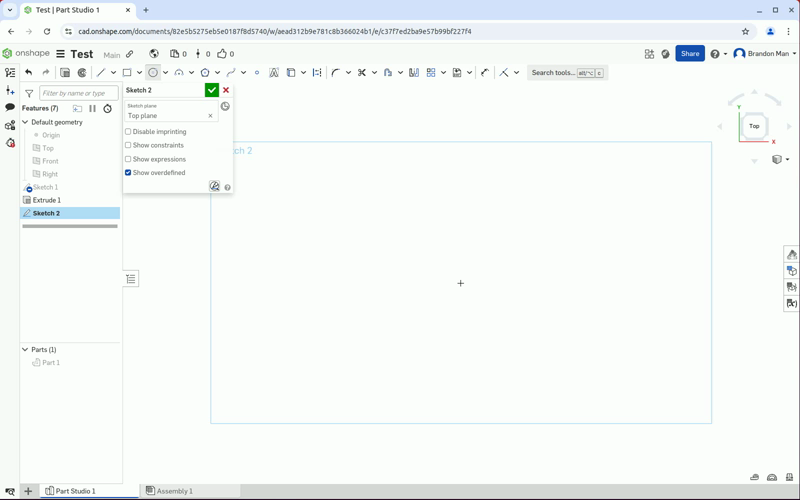
click(460, 282)
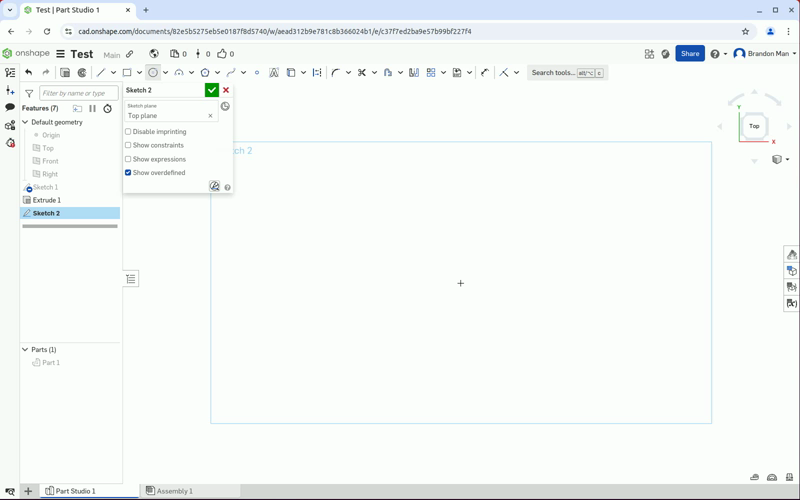
key_up(shift)
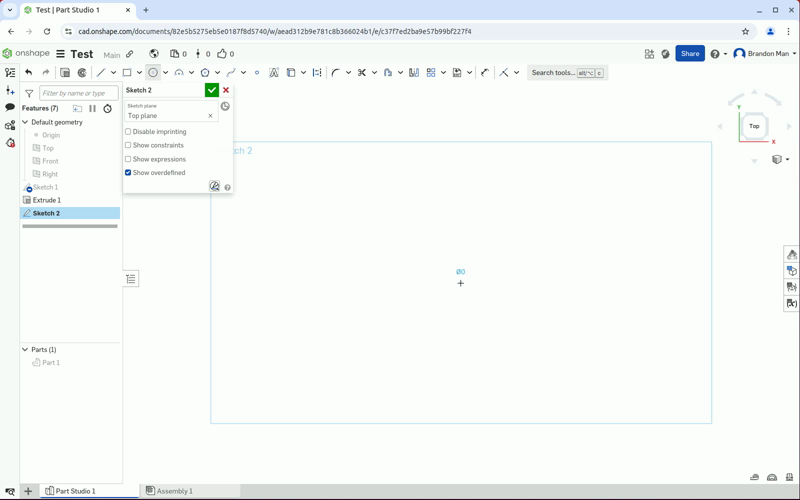
mouse_move(500, 282)
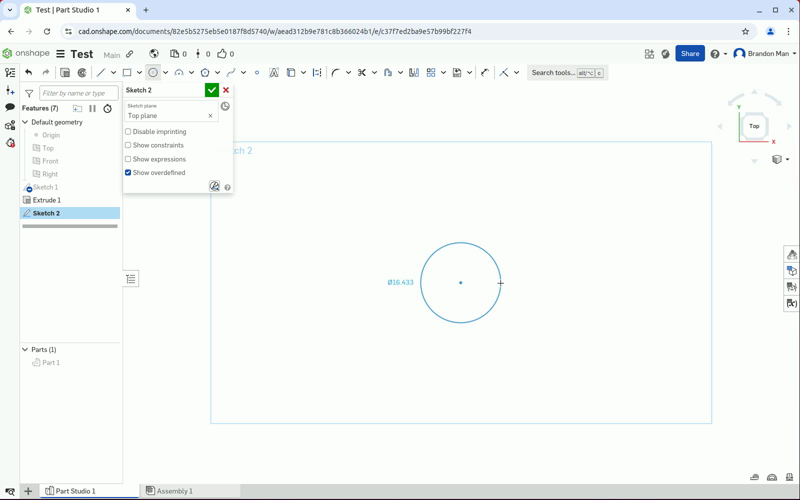
click(500, 282)
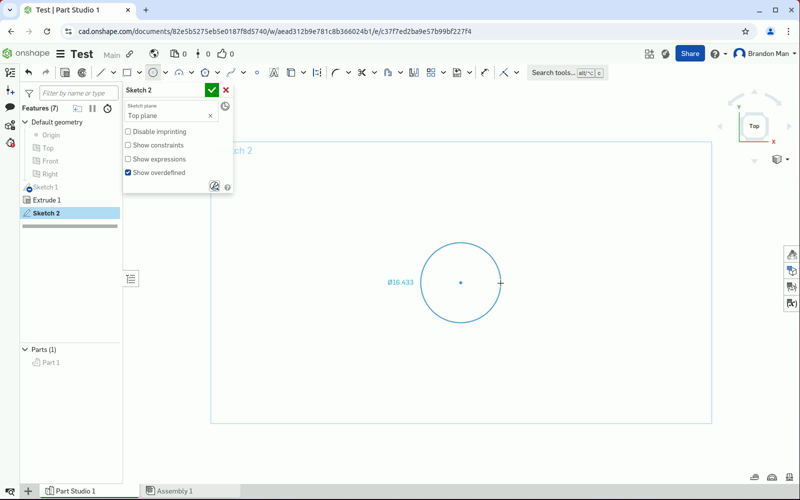
key(esc)
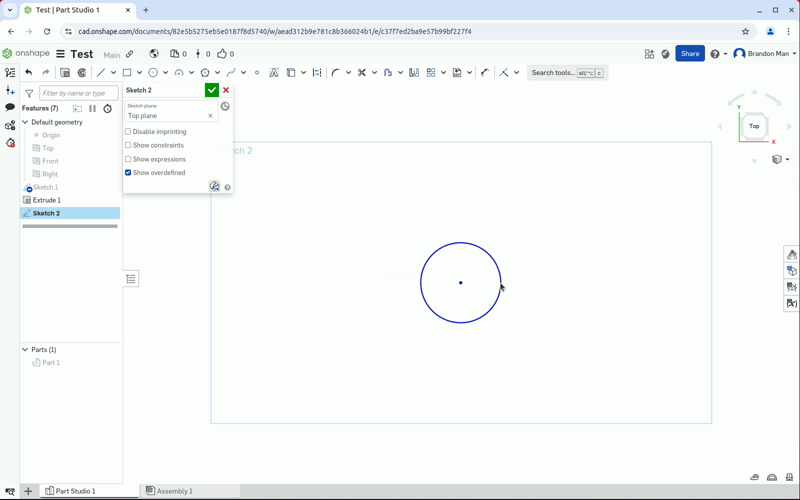
key(c)
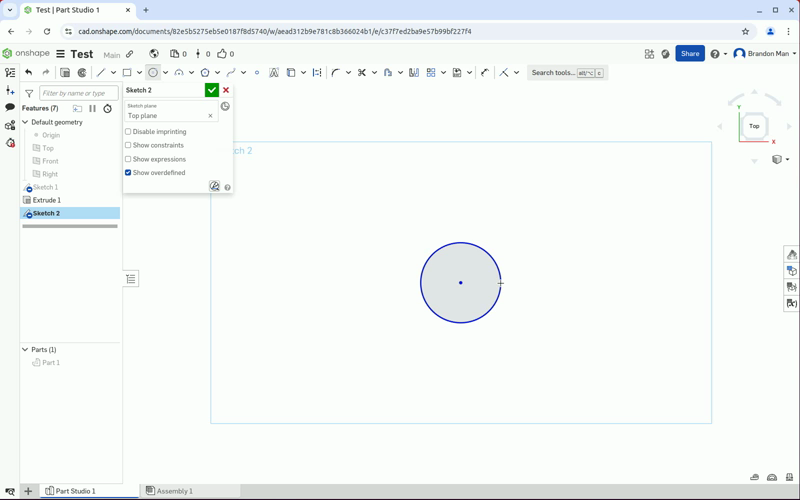
key_down(shift)
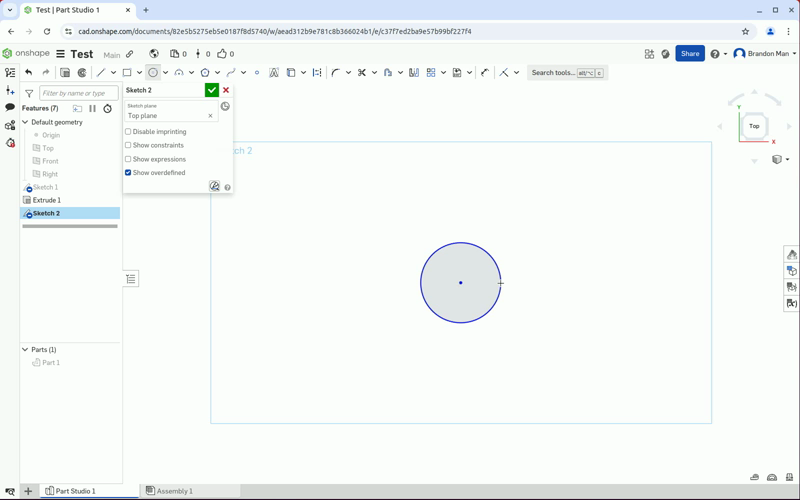
mouse_move(460, 282)
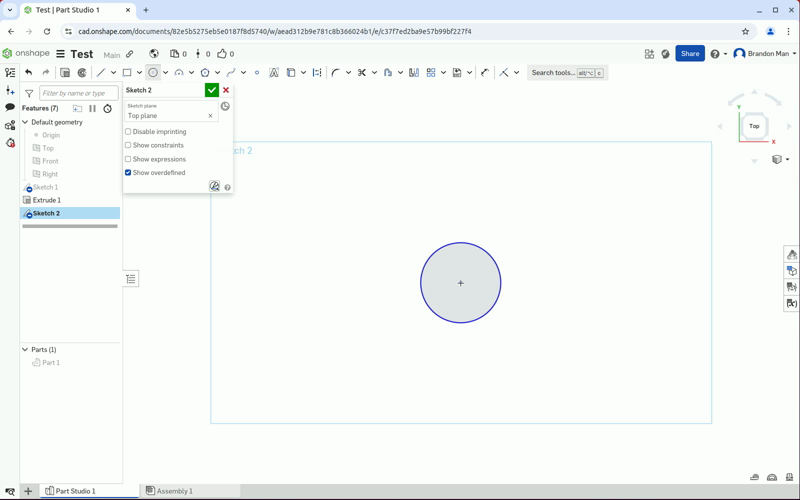
click(460, 282)
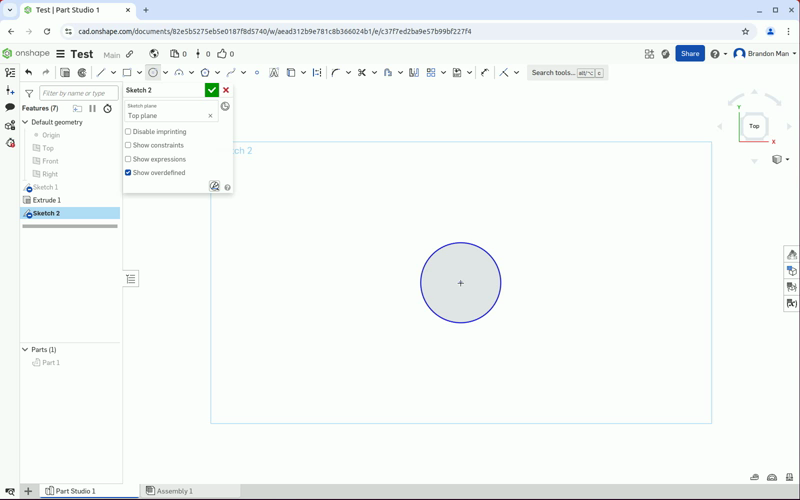
key_up(shift)
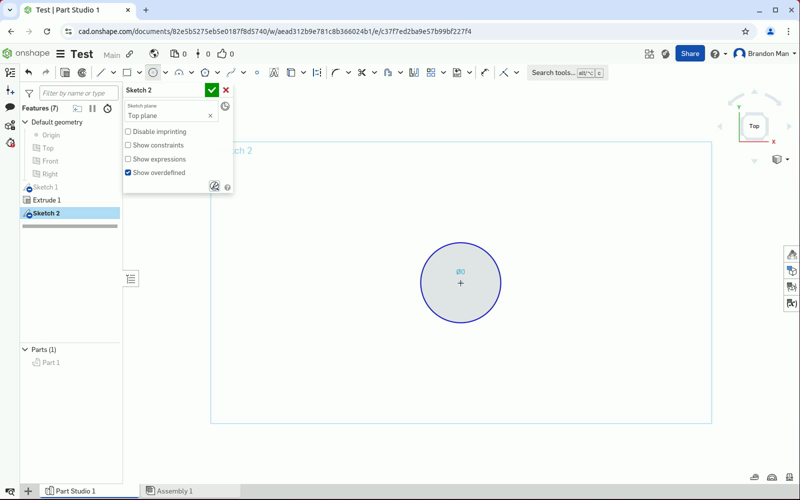
mouse_move(489, 282)
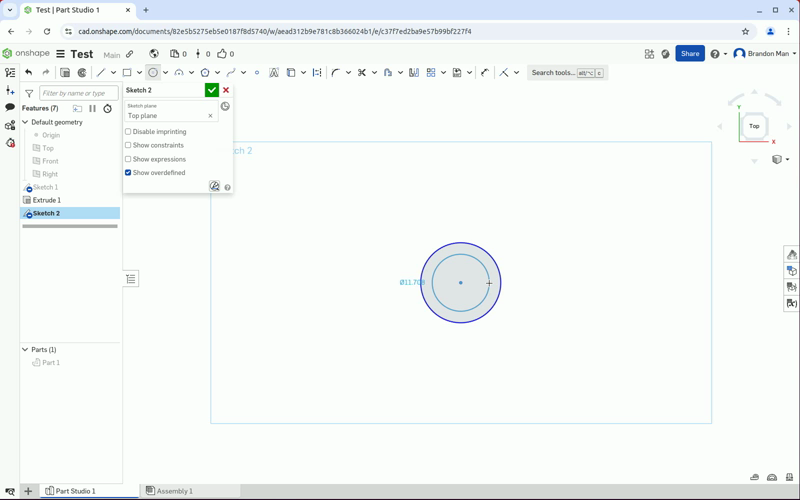
click(489, 282)
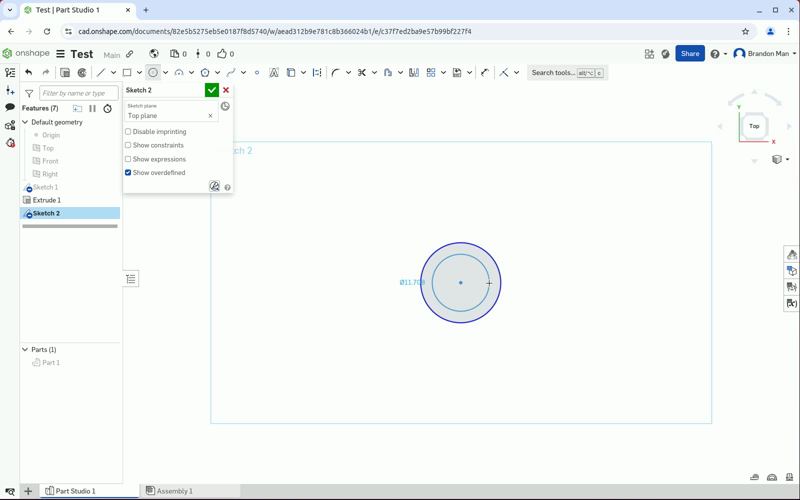
key(esc)
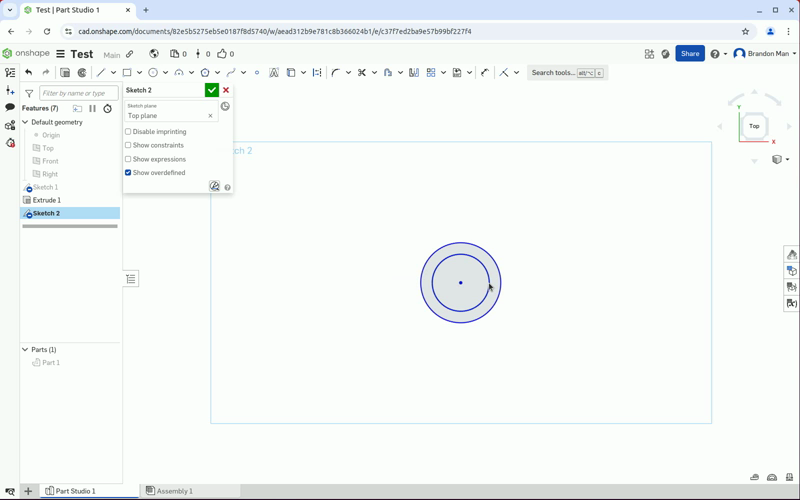
mouse_move(427, 270)
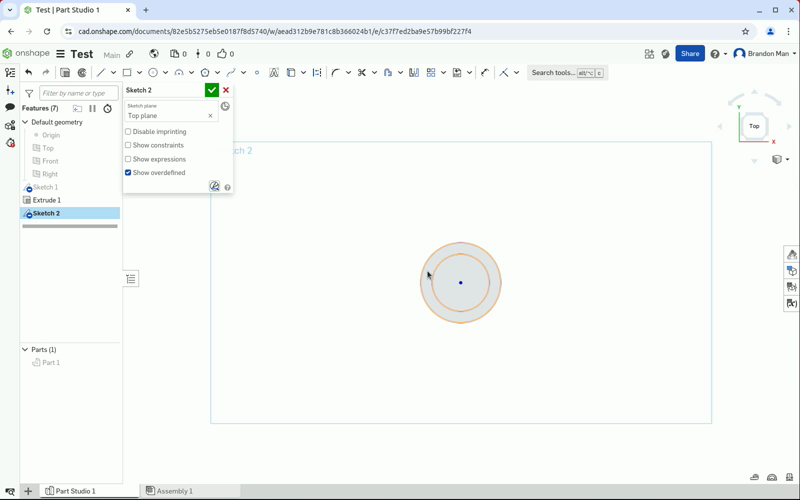
click(427, 270)
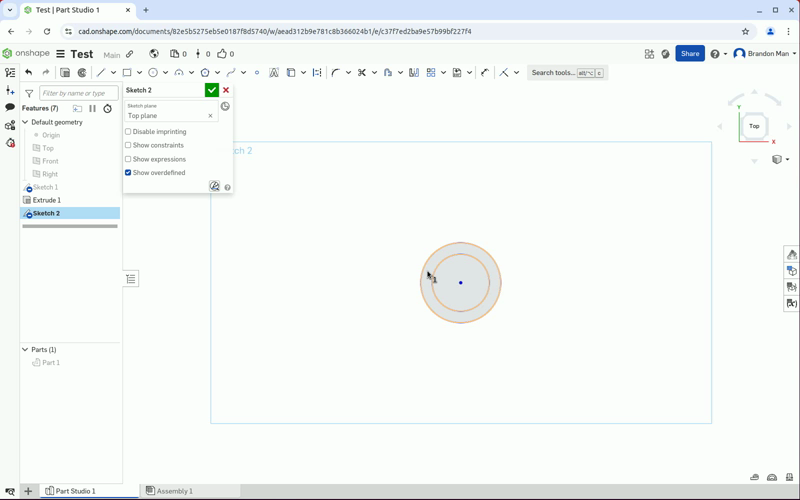
mouse_move(73, 352)
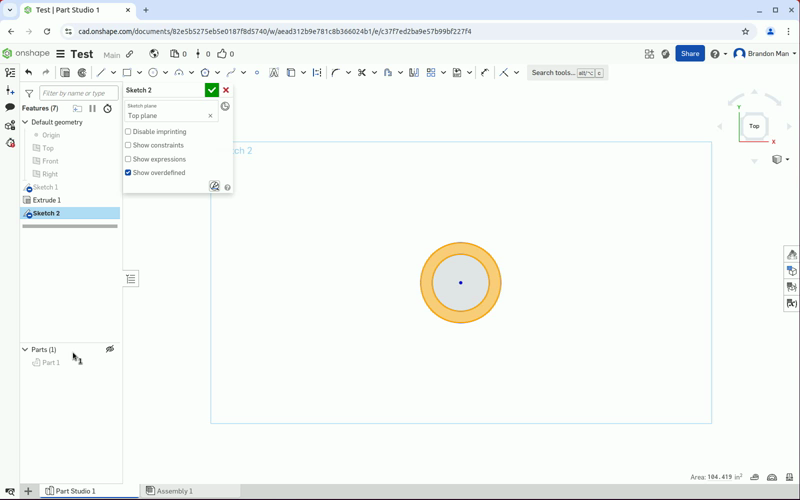
key(shift+y)
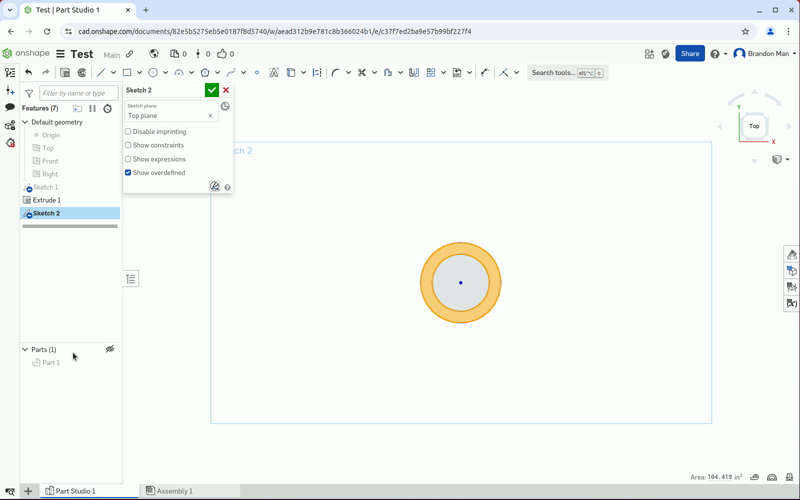
key(shift+e)
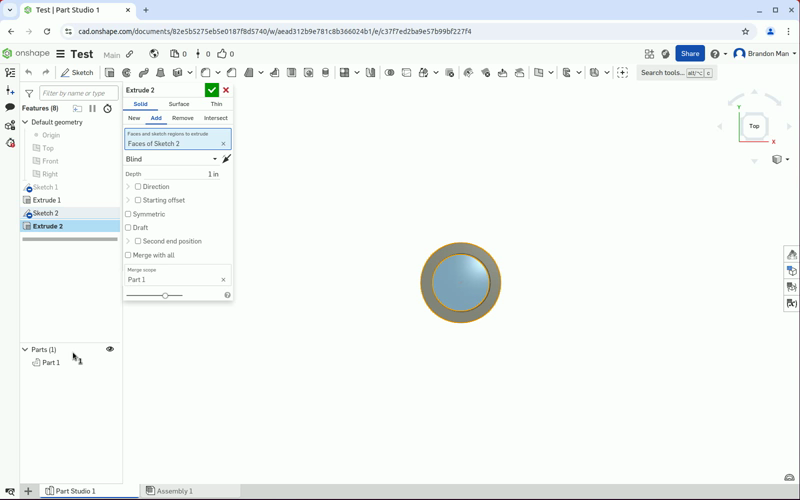
mouse_move(143, 106)
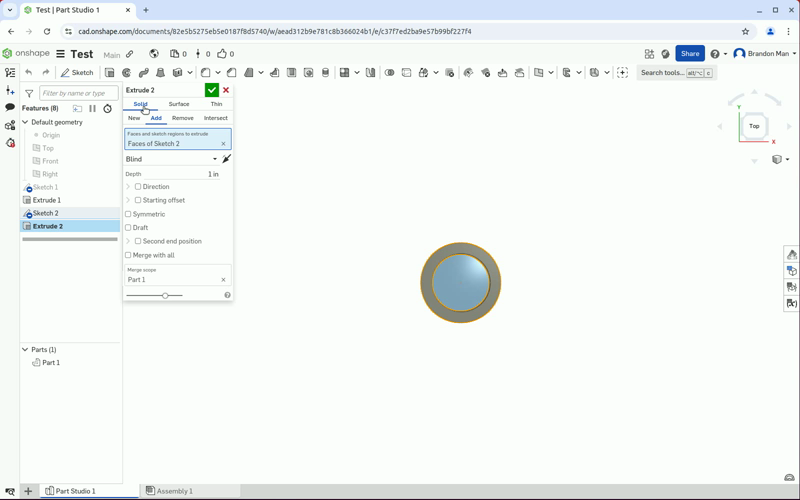
click(143, 106)
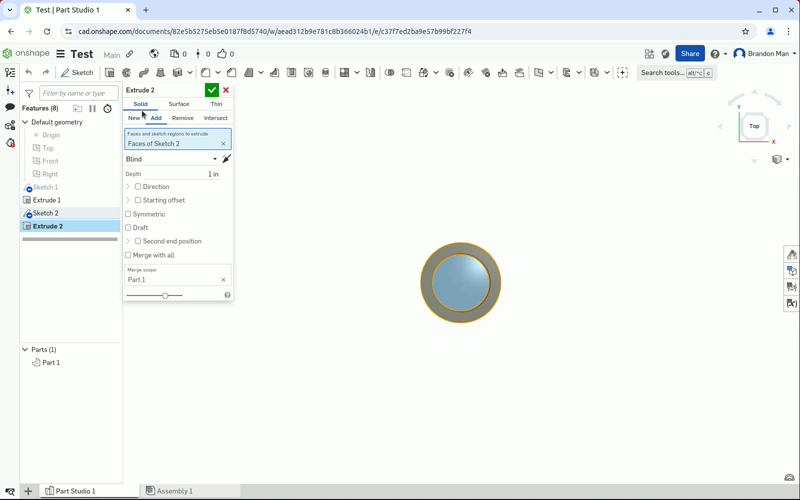
mouse_move(137, 120)
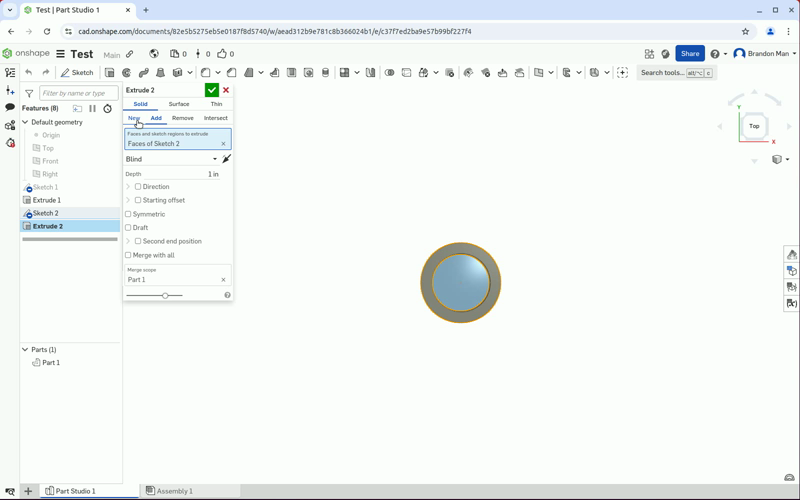
click(137, 120)
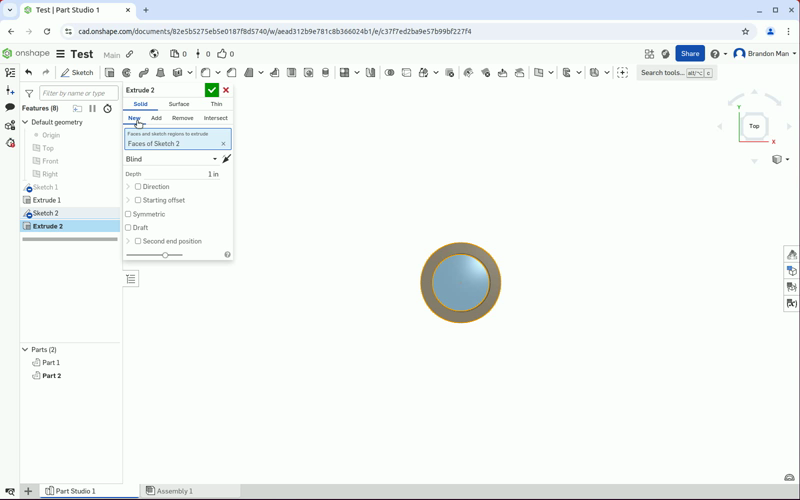
key(tab, 4)
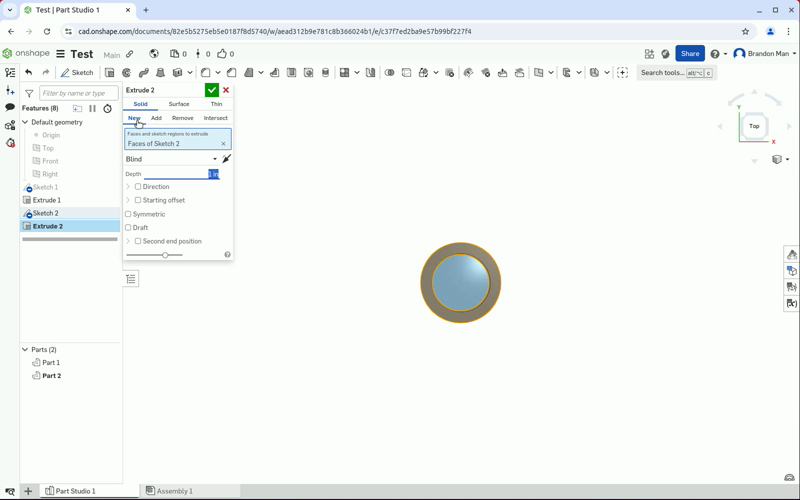
text(2.407)
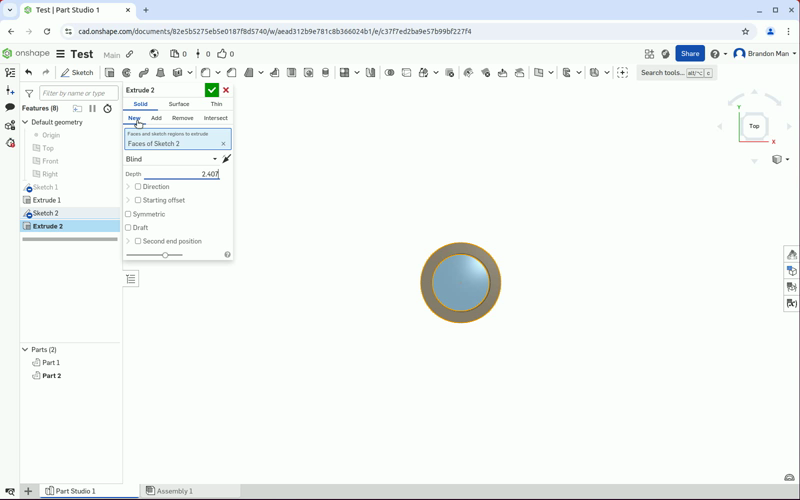
key(enter)
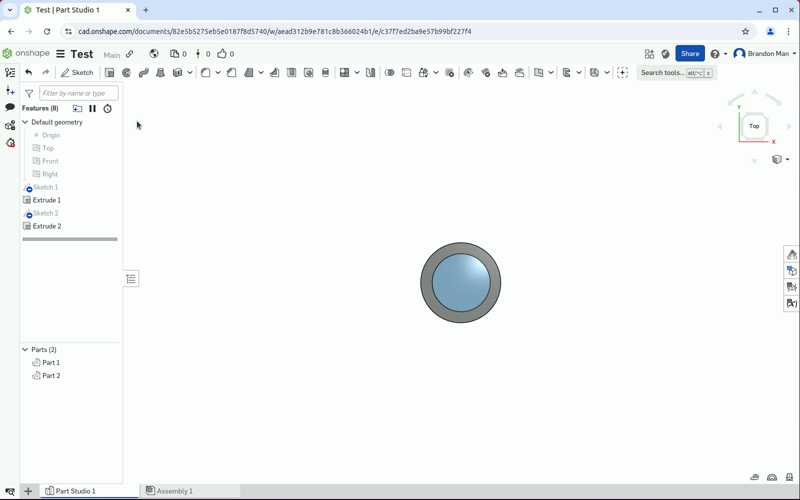
key(shift+h)
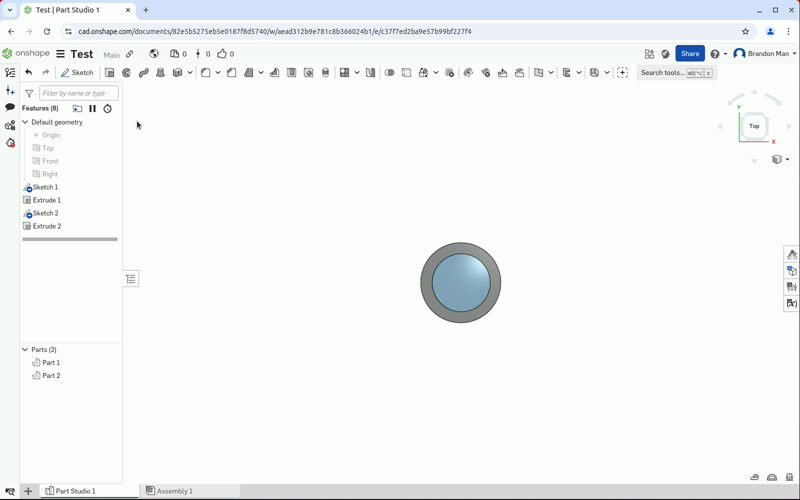
key(shift+h)
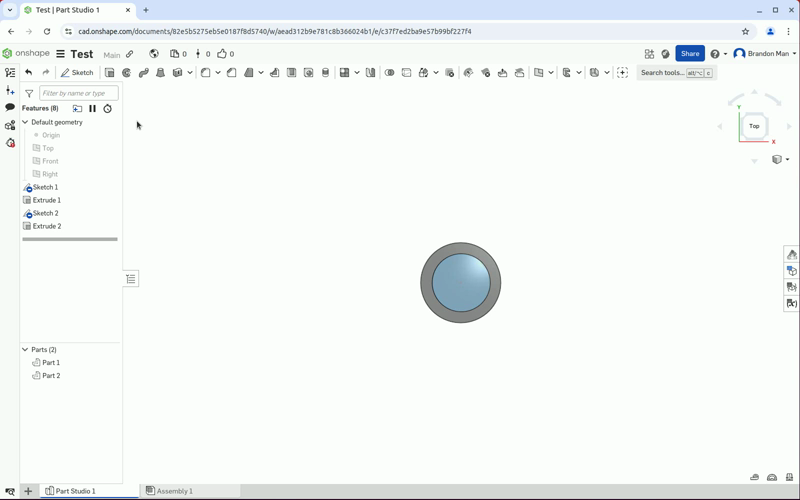
key(shift+7)
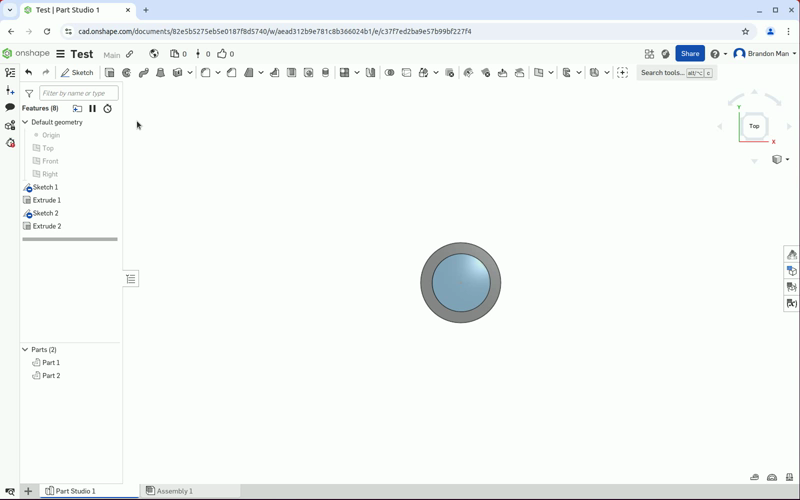
key(up, 3)
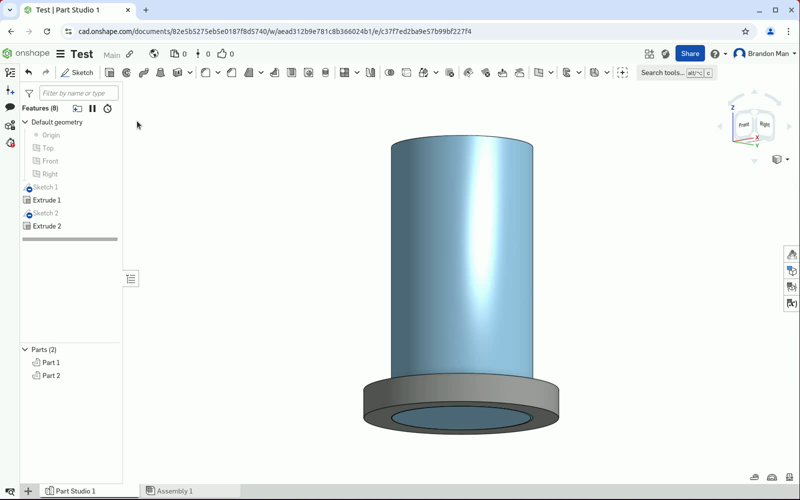
key(left, 3)
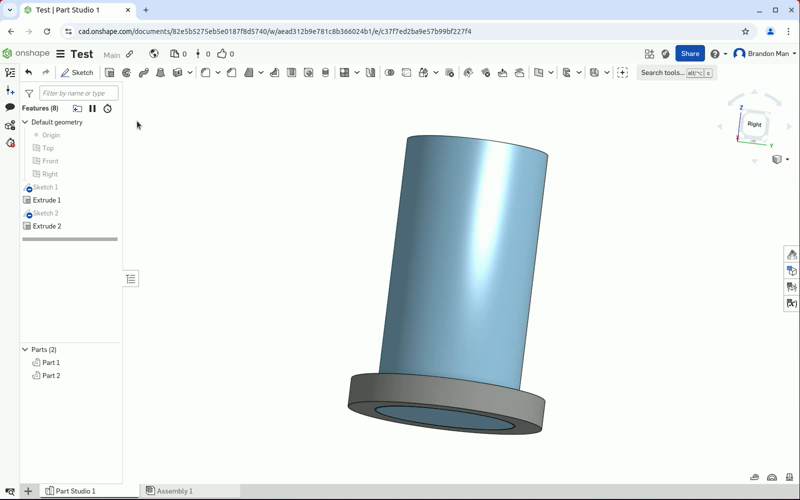
key(right, 3)
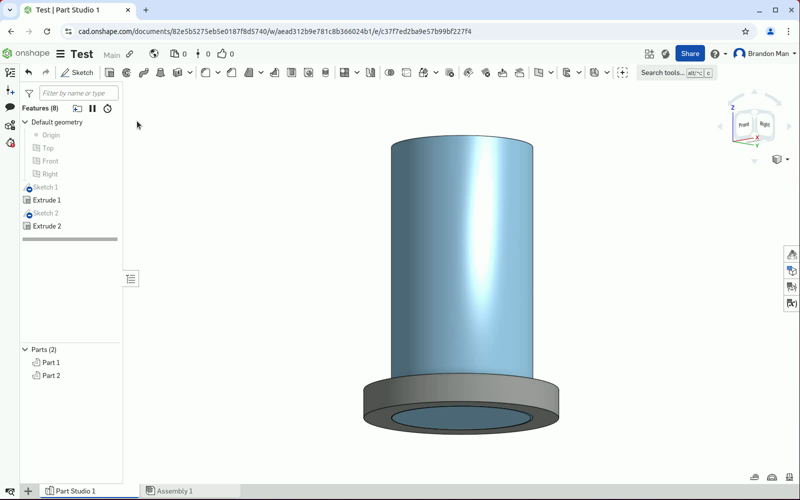
key(down, 3)
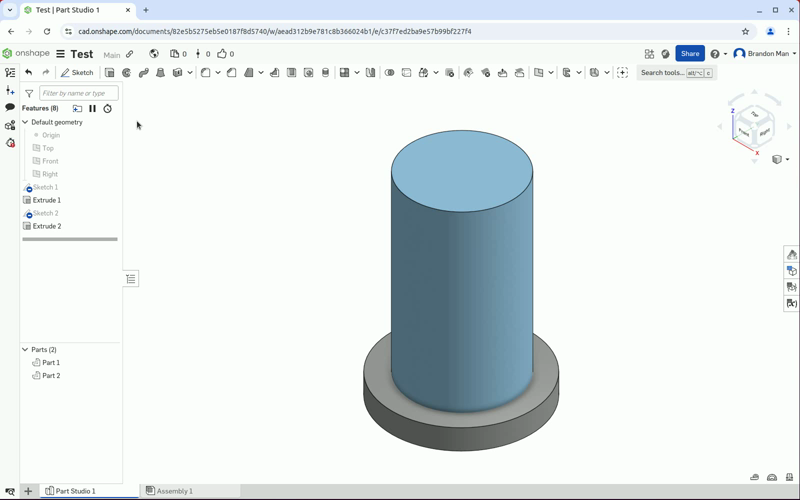
mouse_move(73, 189)
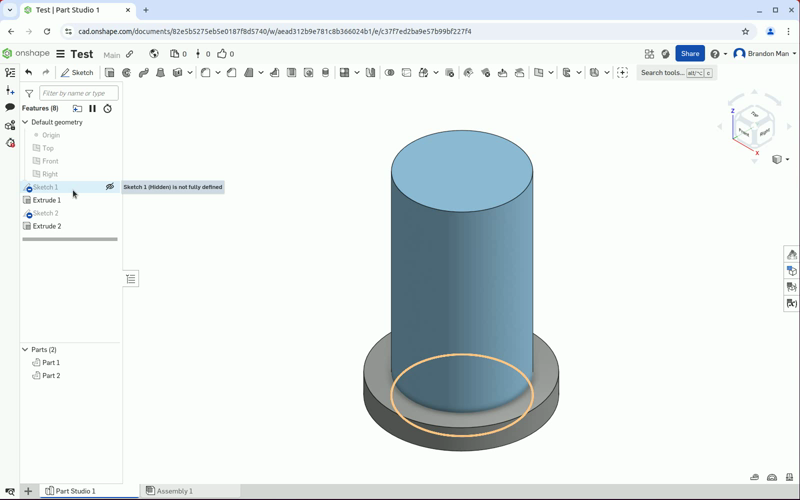
click(73, 189)